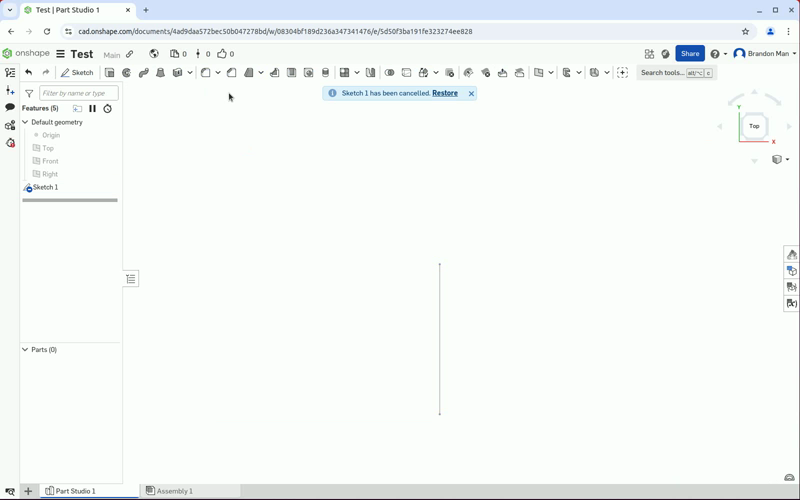
key(shift+h)
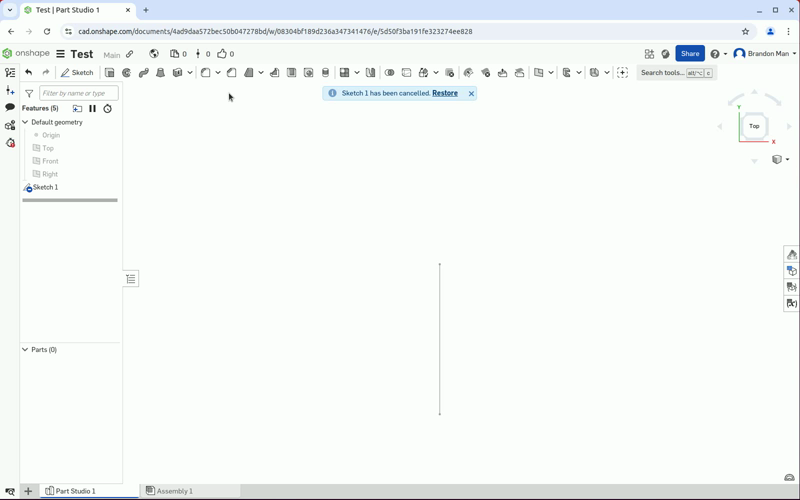
key(shift+s)
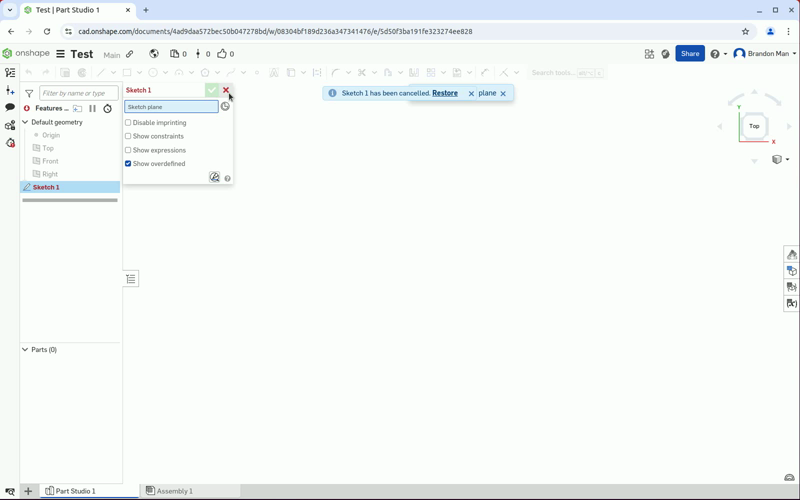
mouse_move(73, 150)
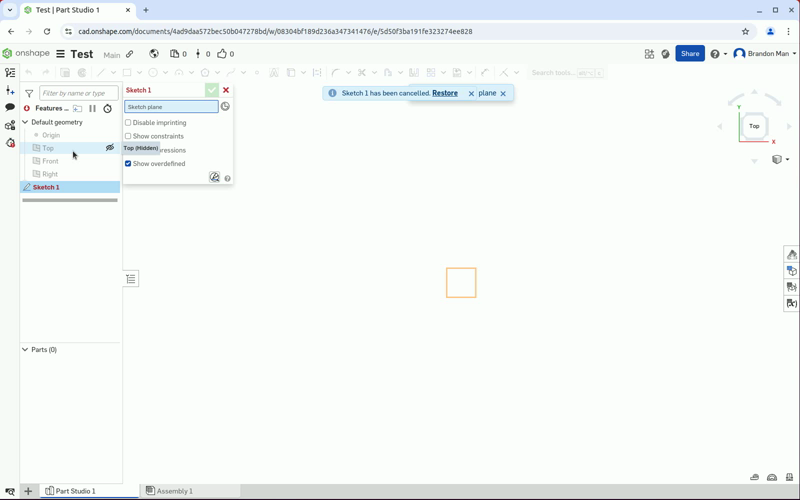
click(73, 150)
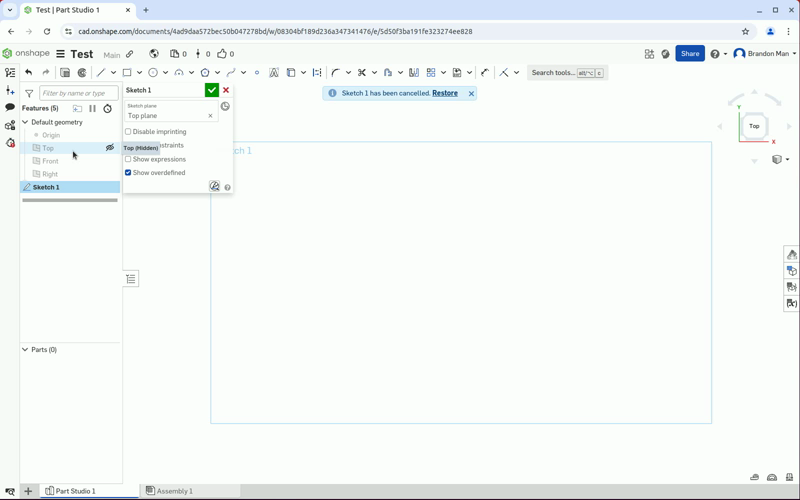
mouse_move(73, 352)
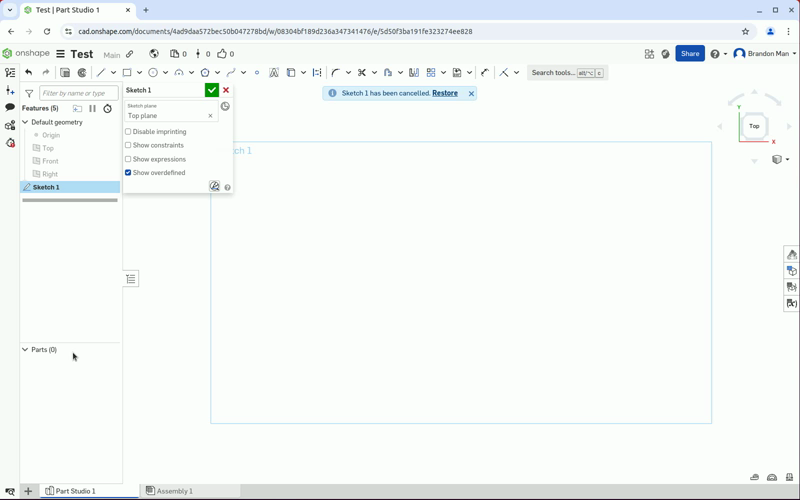
key(y)
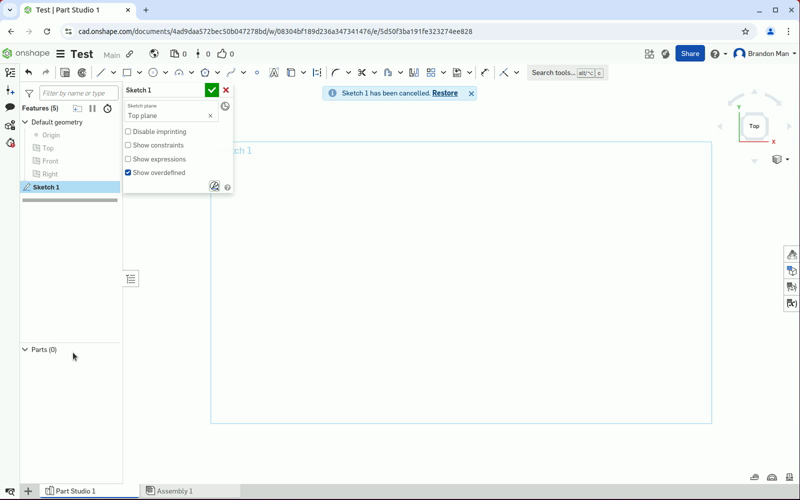
key(c)
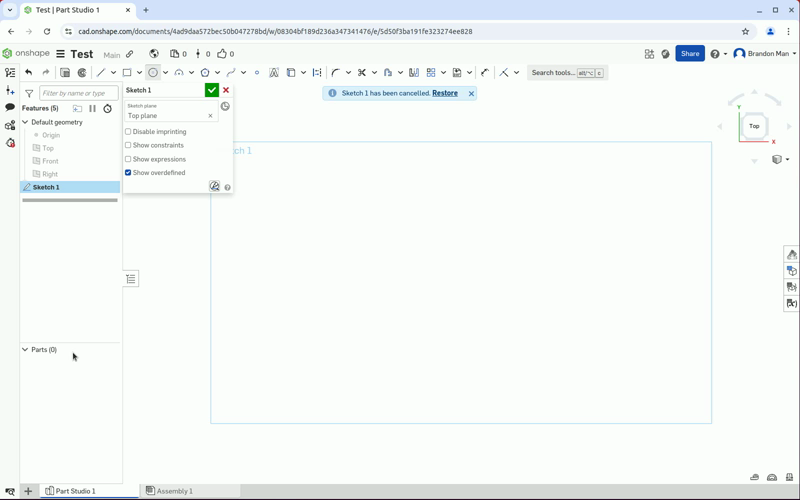
key_down(shift)
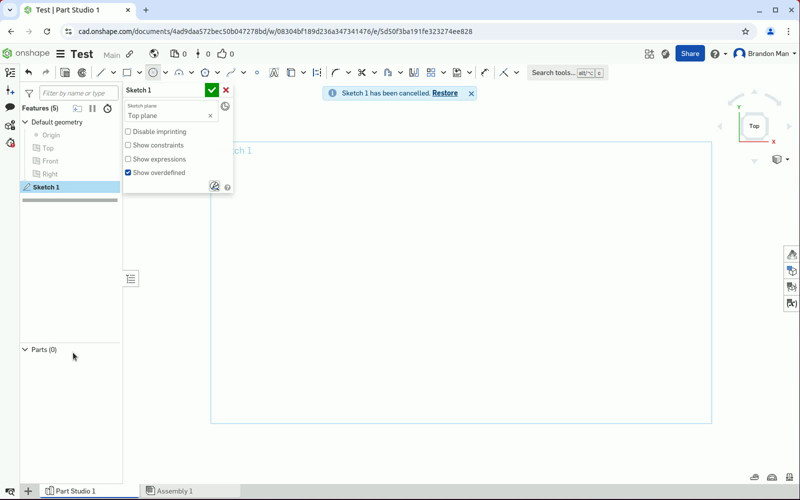
mouse_move(461, 282)
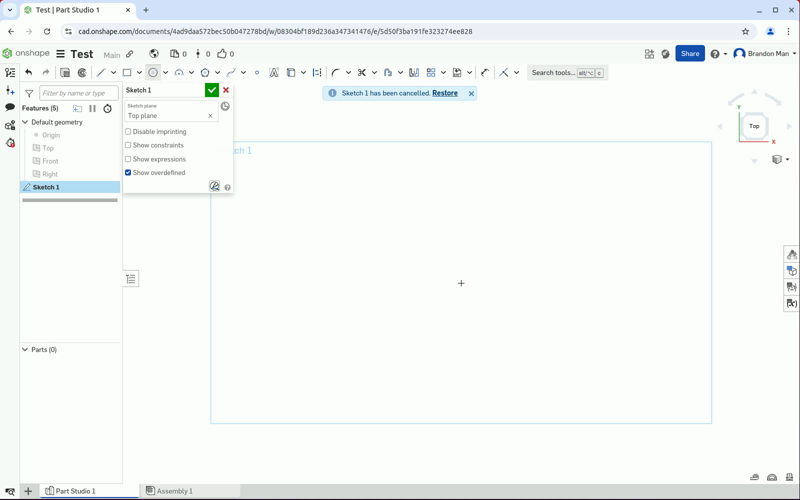
click(461, 282)
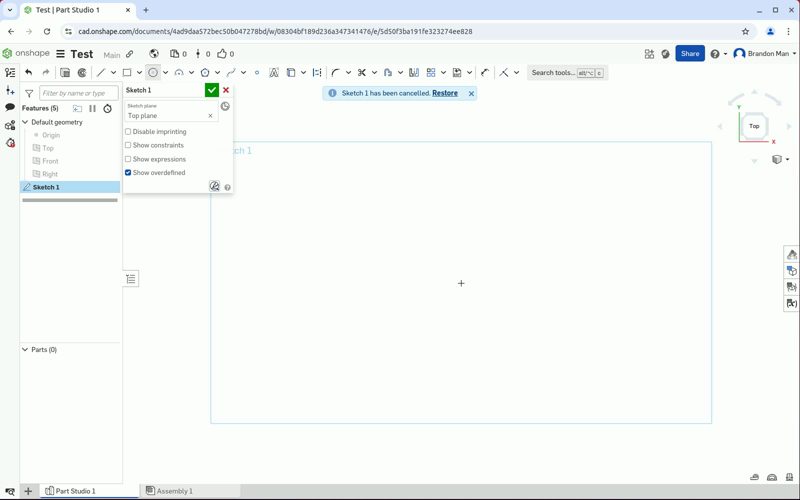
key_up(shift)
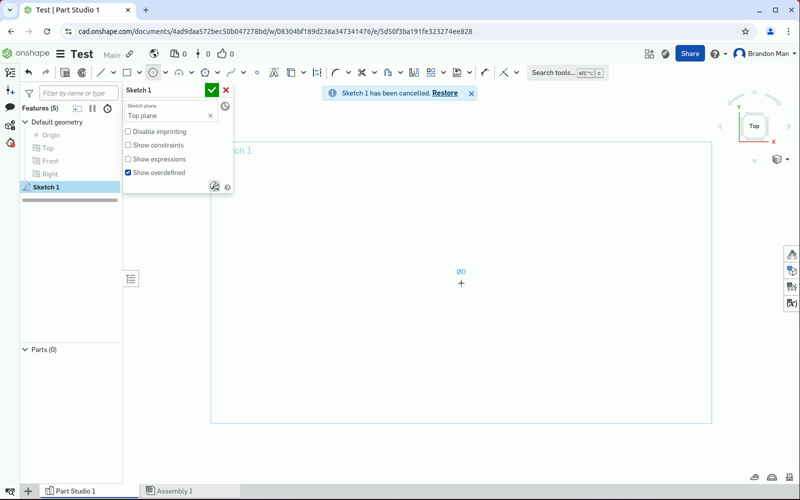
mouse_move(486, 282)
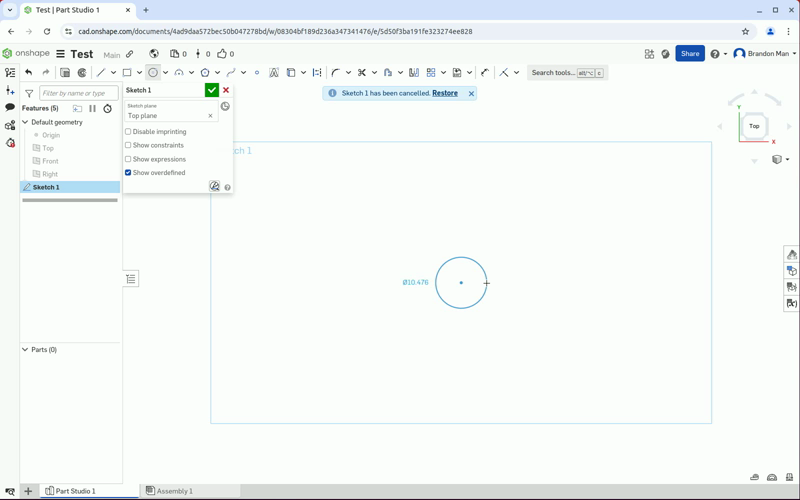
click(486, 282)
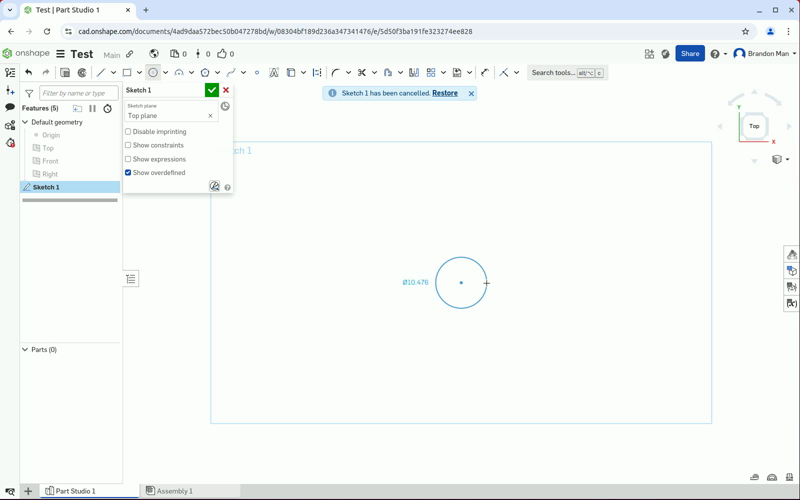
key(esc)
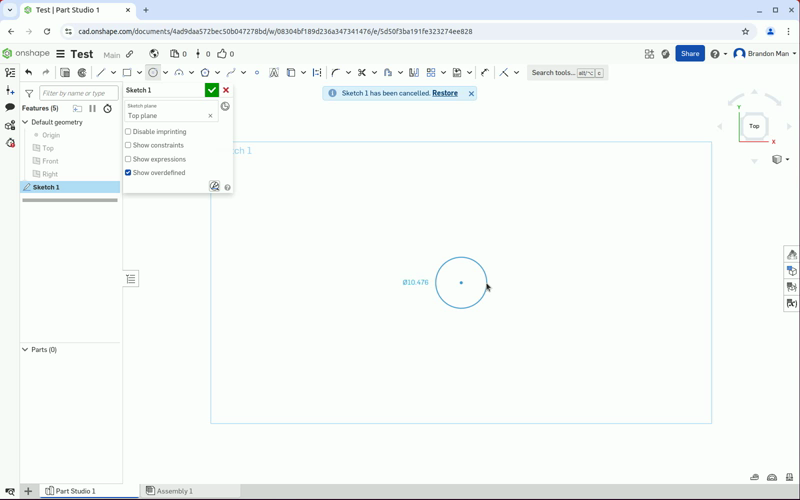
mouse_move(470, 284)
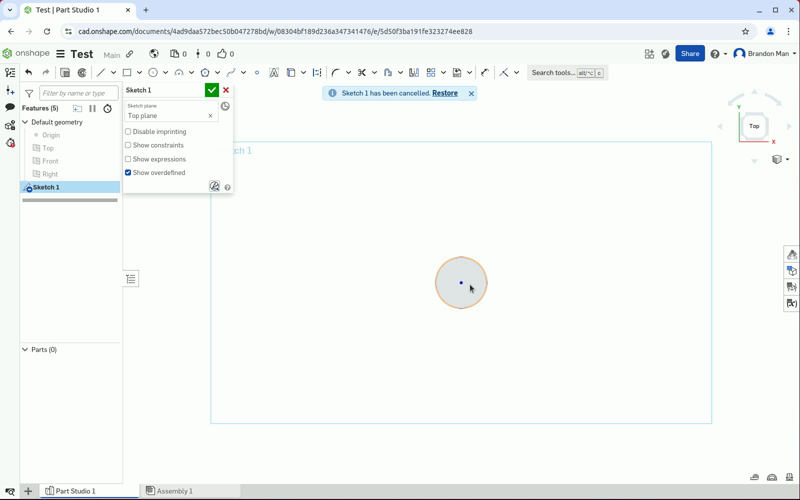
click(470, 284)
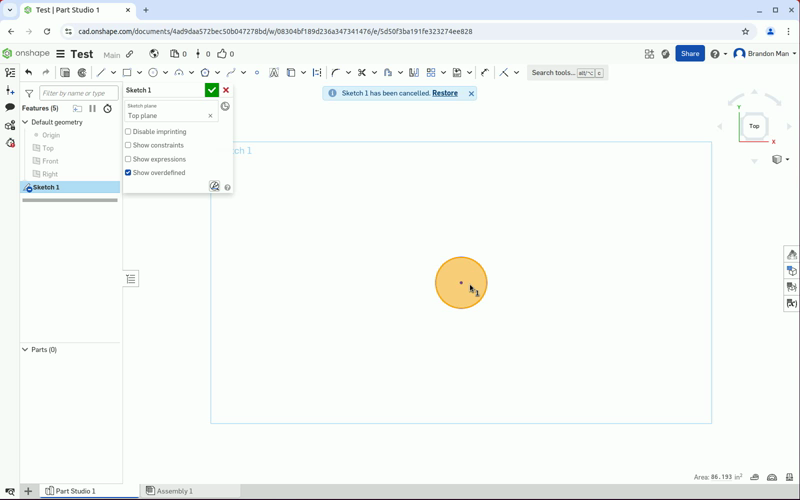
mouse_move(73, 352)
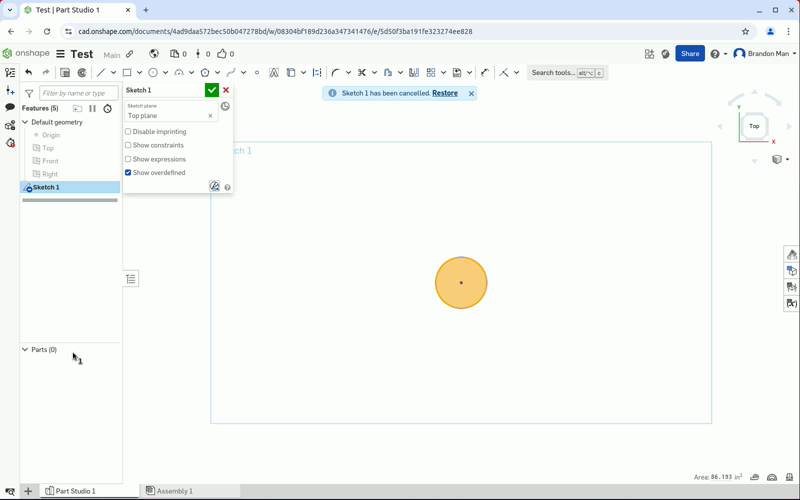
key(shift+y)
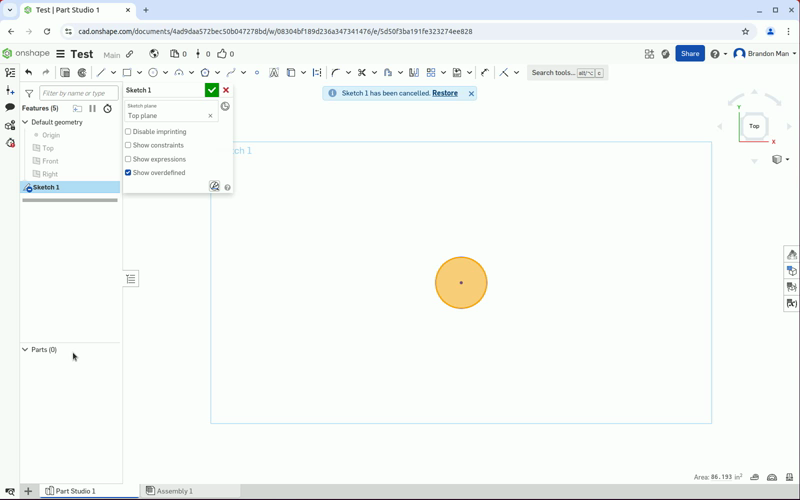
key(shift+e)
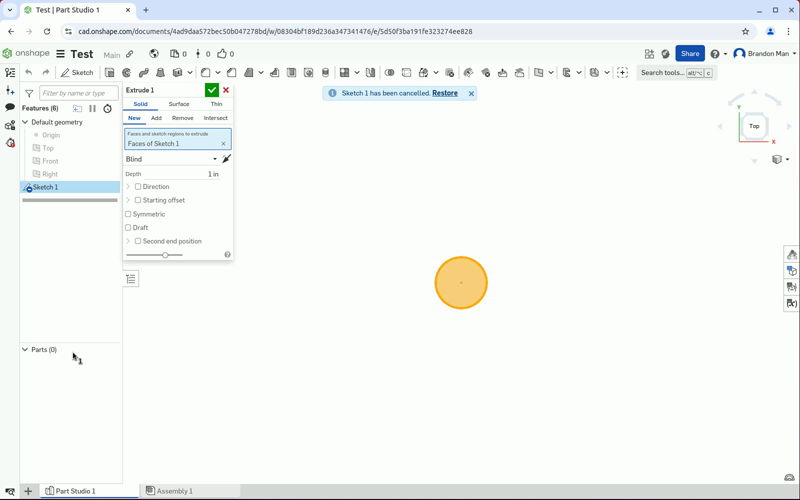
mouse_move(143, 106)
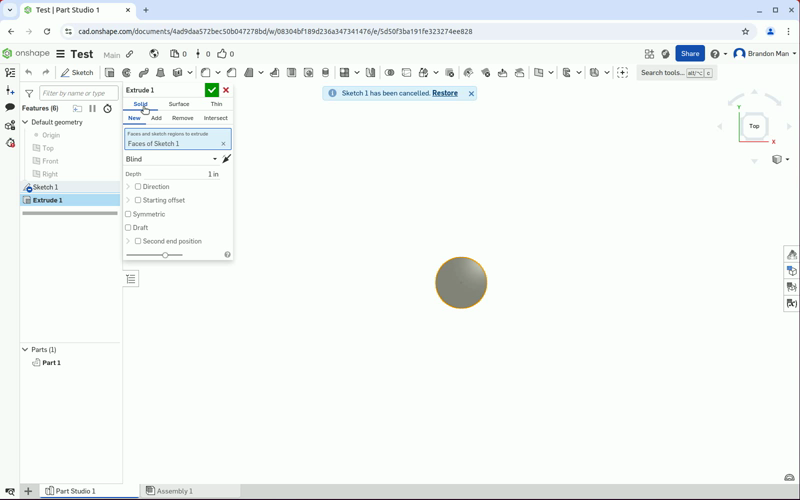
click(143, 106)
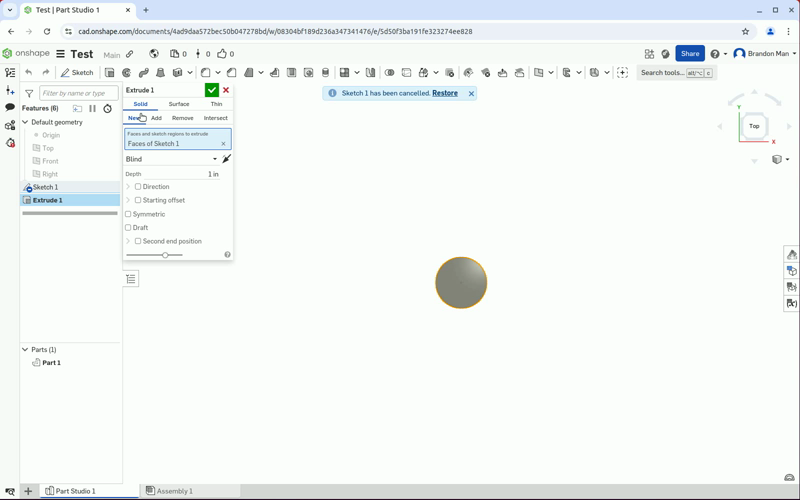
mouse_move(137, 120)
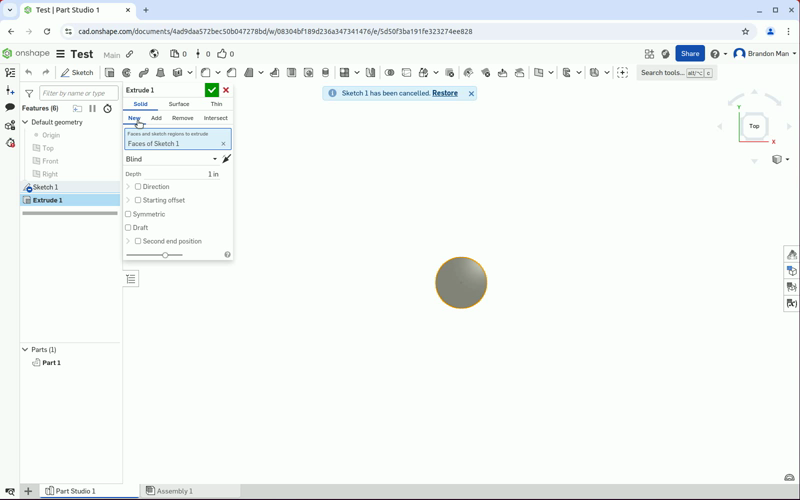
click(137, 120)
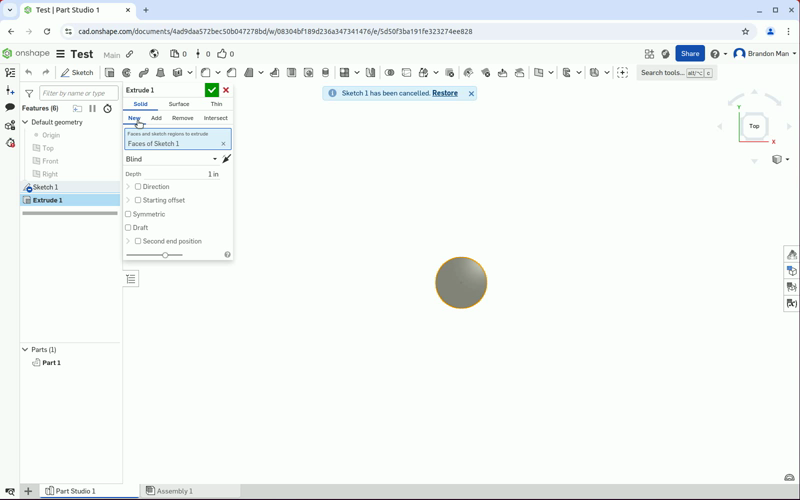
key(tab, 4)
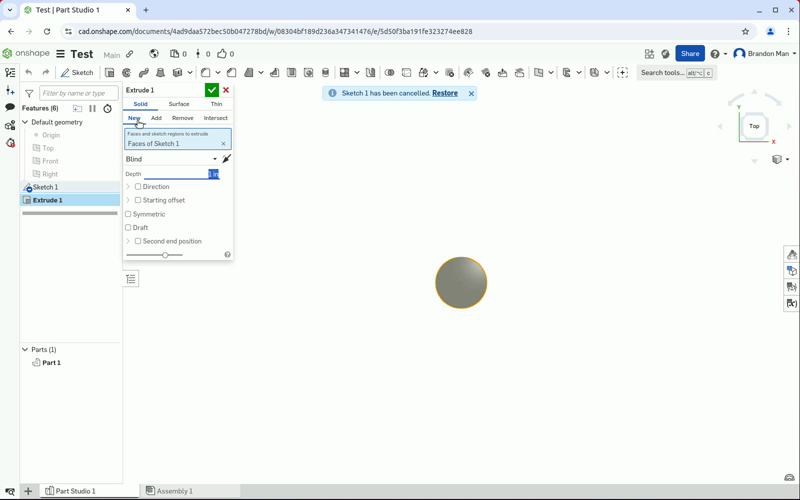
text(2.889)
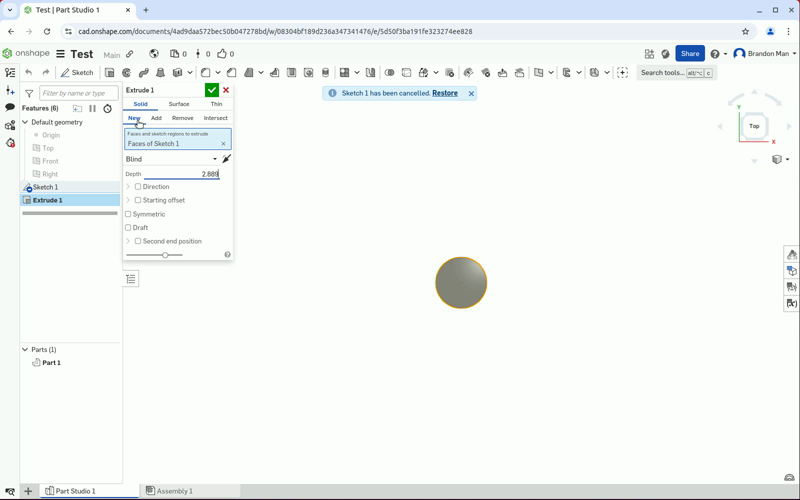
key(enter)
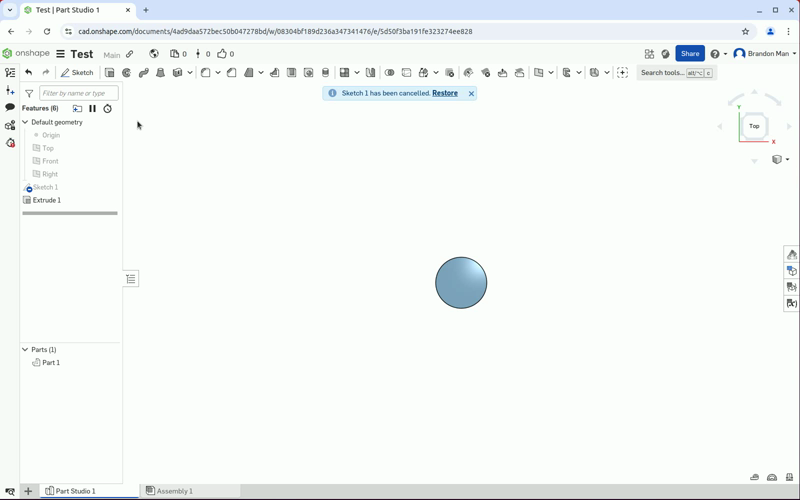
key(shift+h)
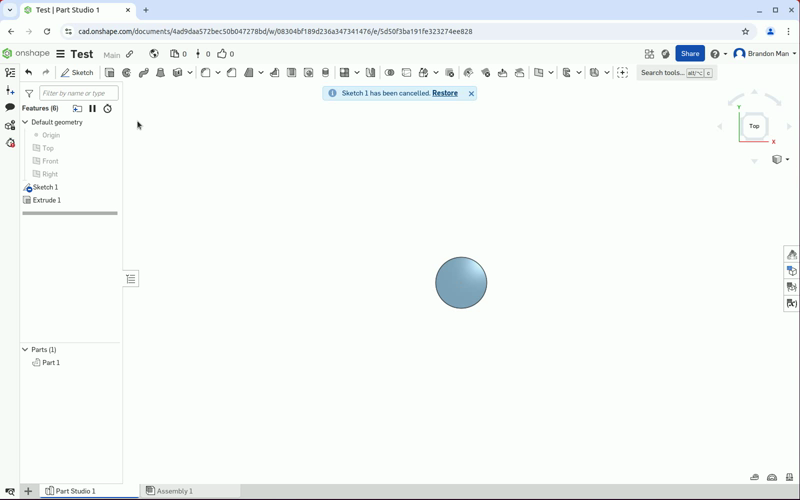
key(shift+h)
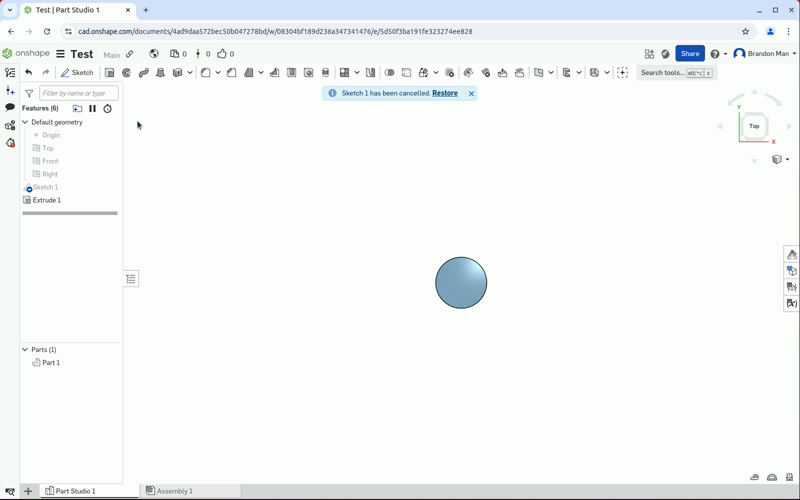
mouse_move(73, 189)
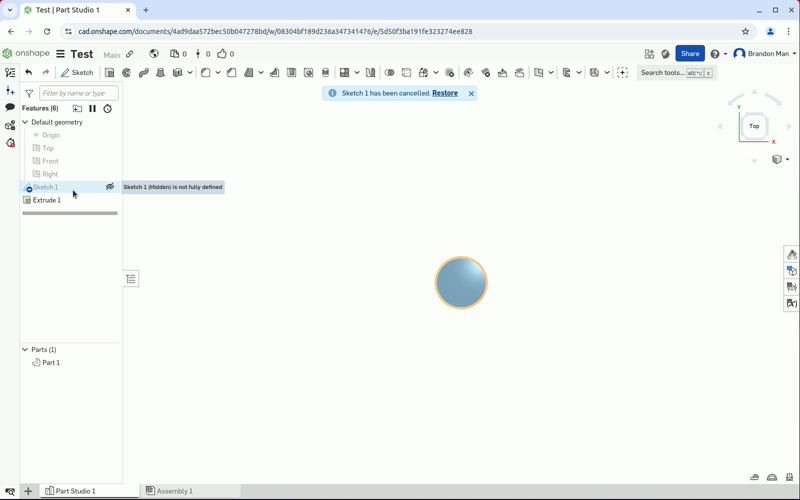
click(73, 189)
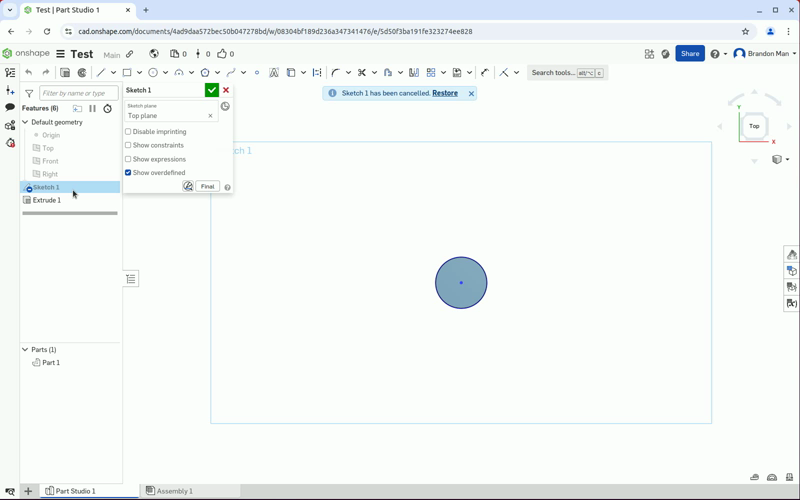
mouse_move(229, 92)
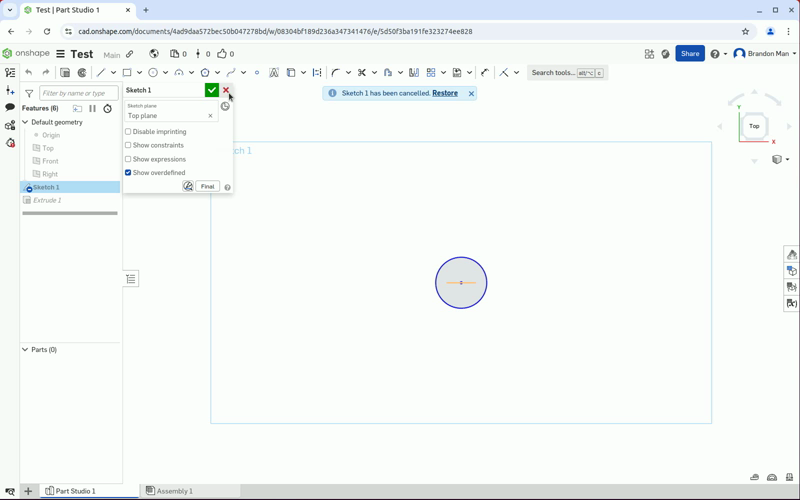
click(229, 92)
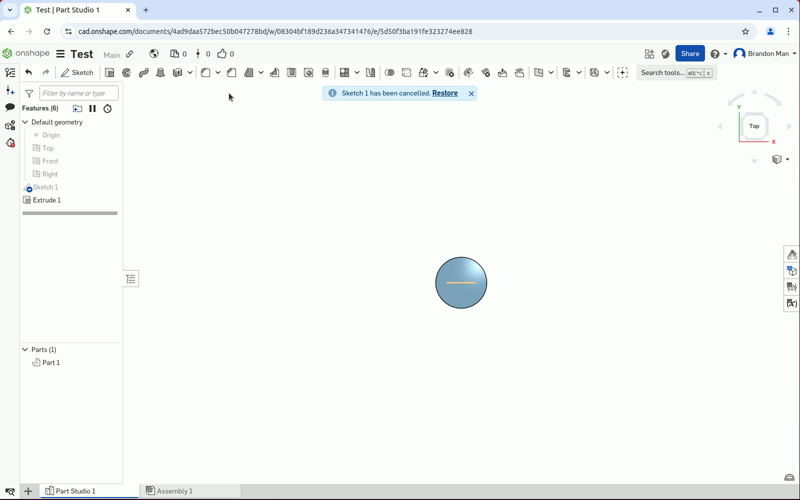
mouse_move(541, 75)
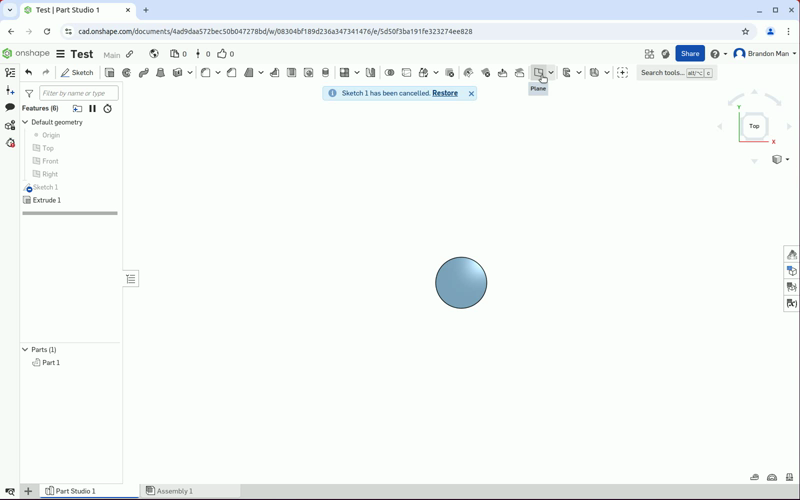
click(541, 75)
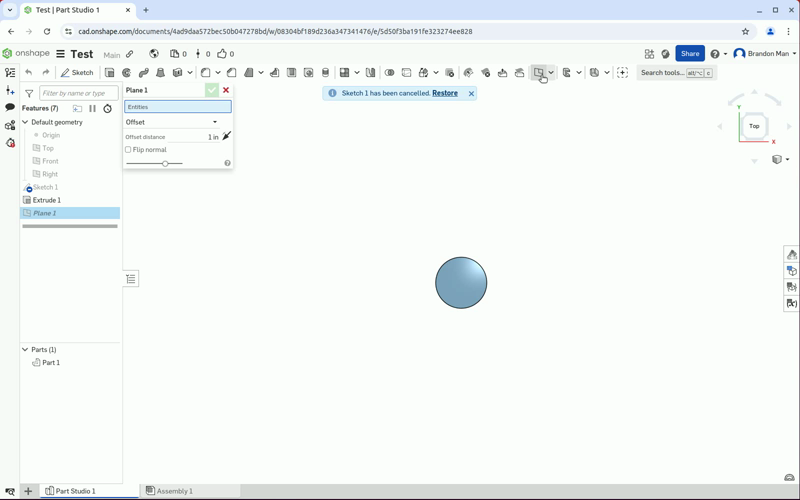
mouse_move(73, 150)
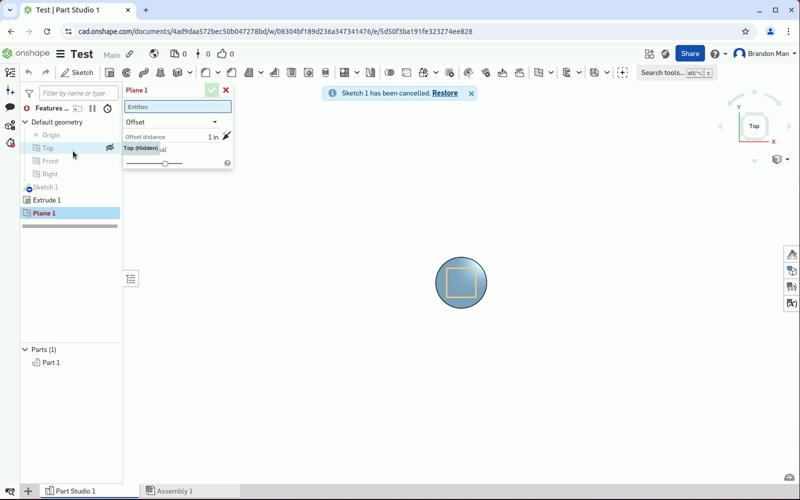
click(73, 150)
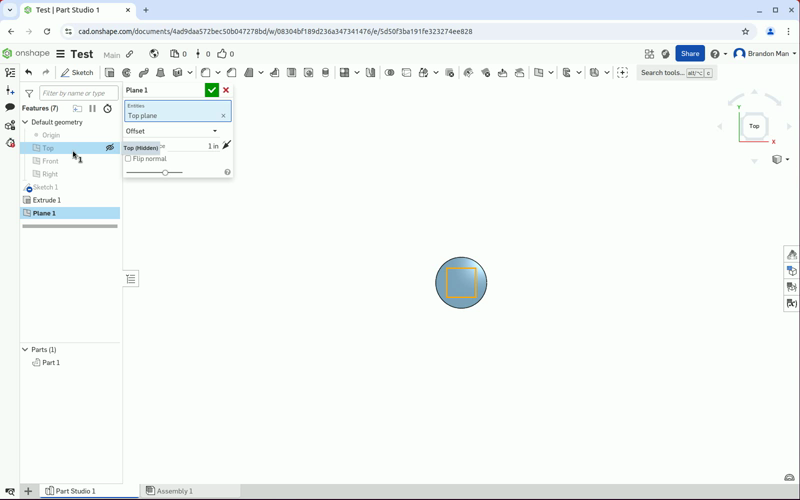
key(tab, 2)
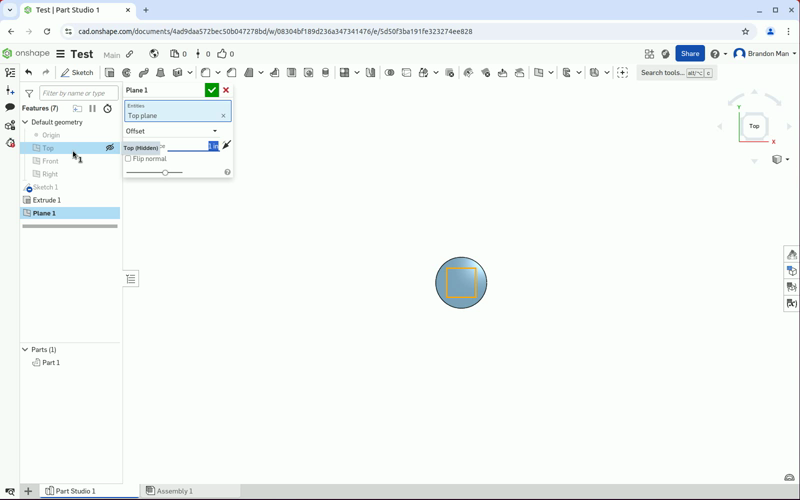
text(2.896)
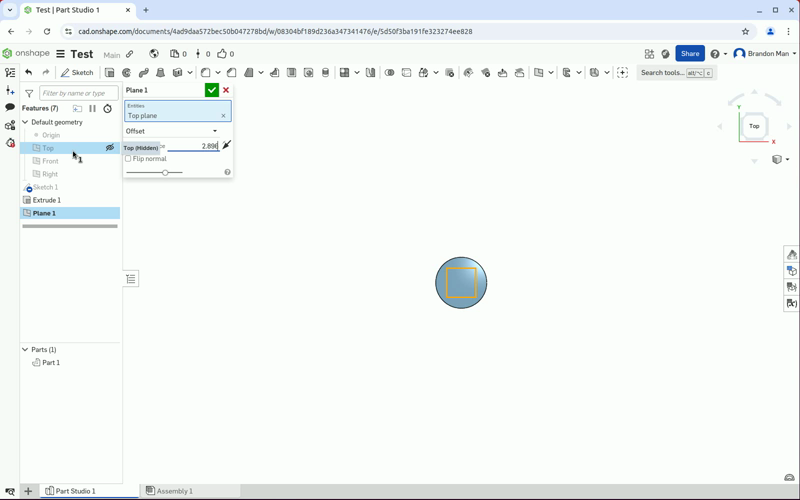
key(enter, 2)
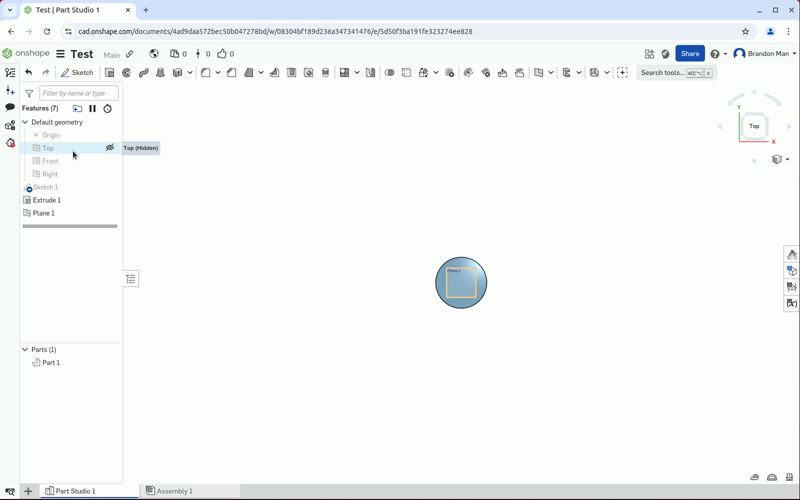
key(shift+s)
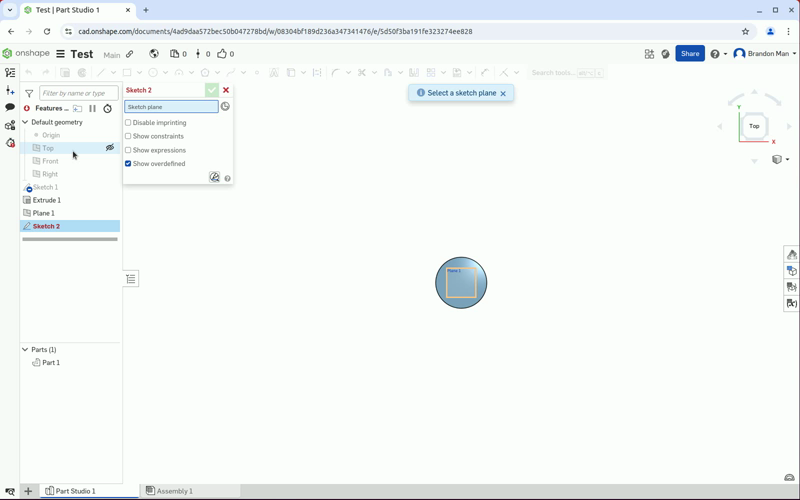
mouse_move(73, 215)
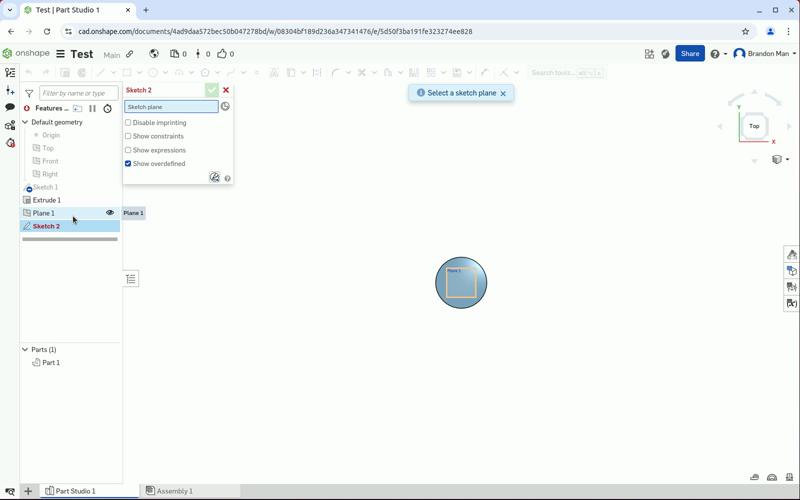
click(73, 215)
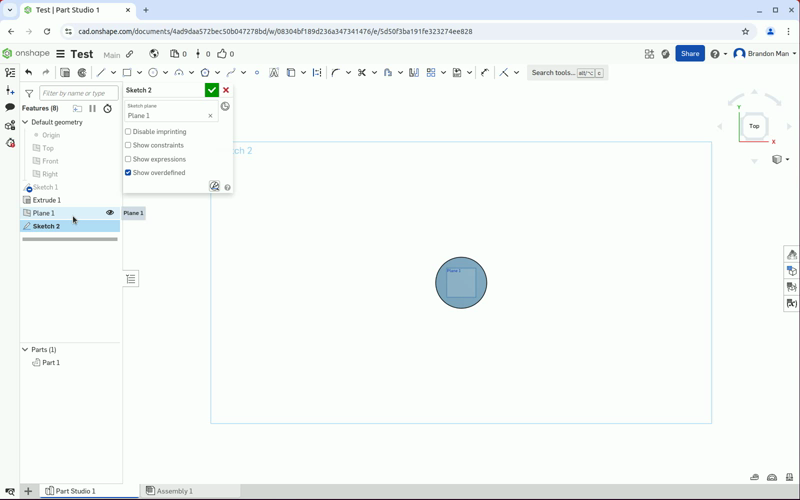
mouse_move(73, 352)
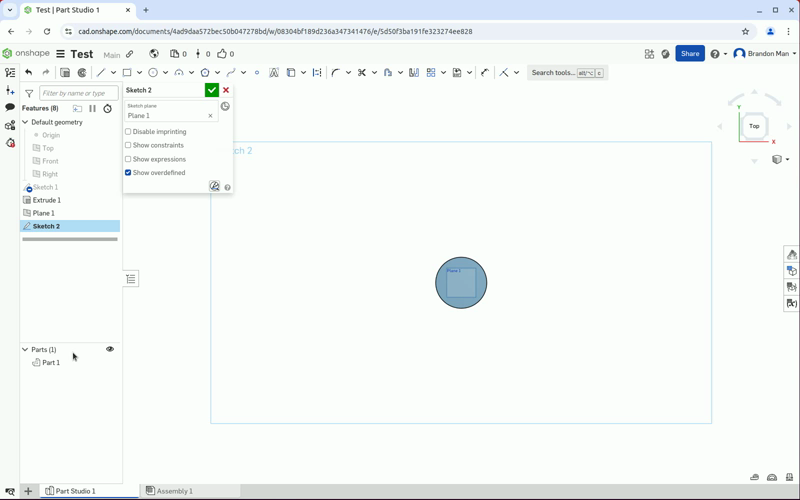
key(y)
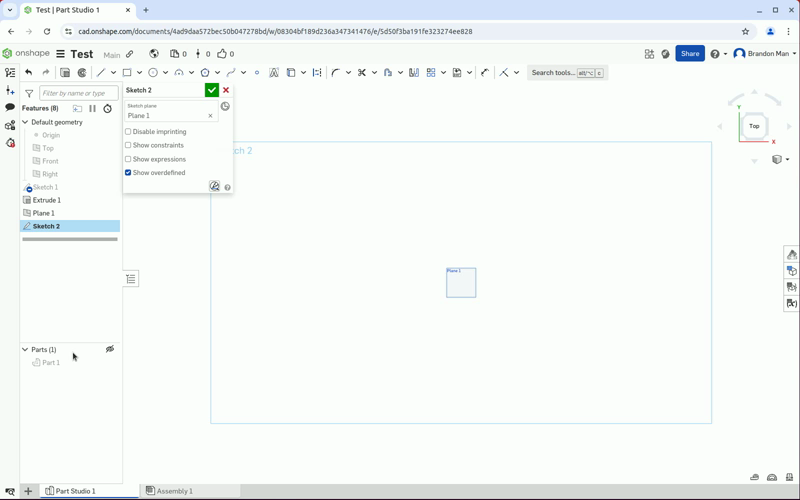
key(c)
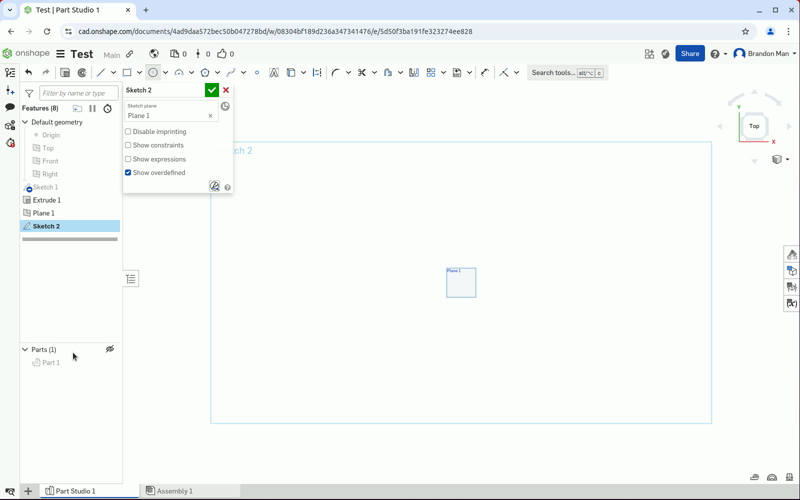
key_down(shift)
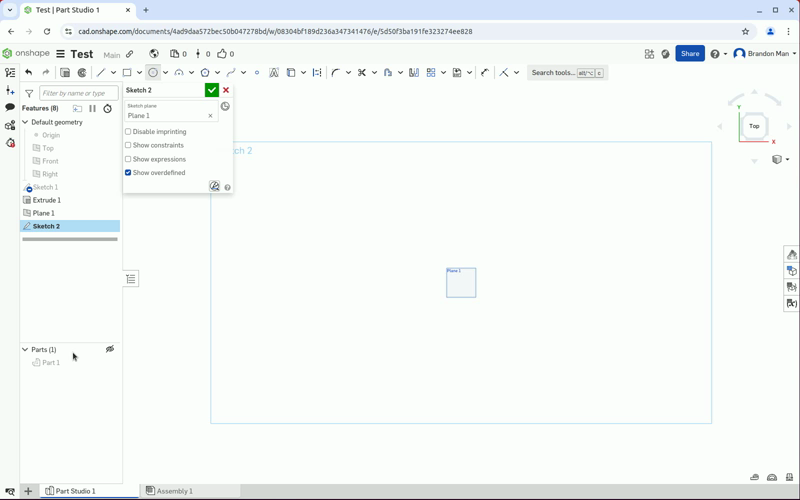
mouse_move(461, 282)
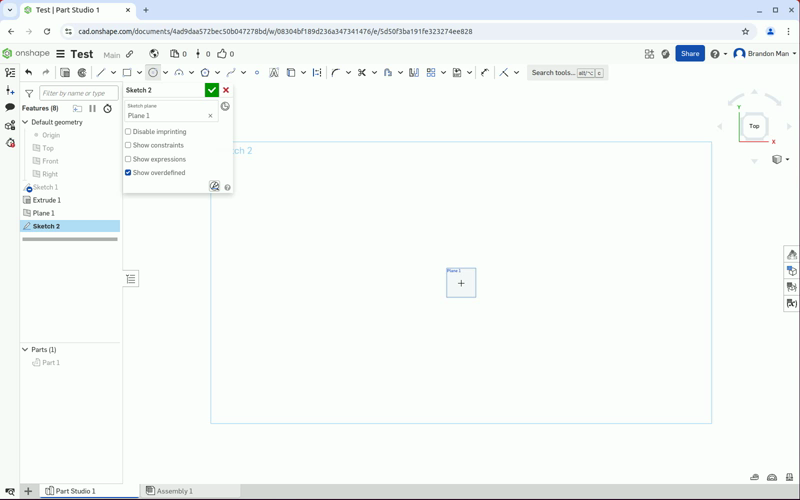
click(461, 282)
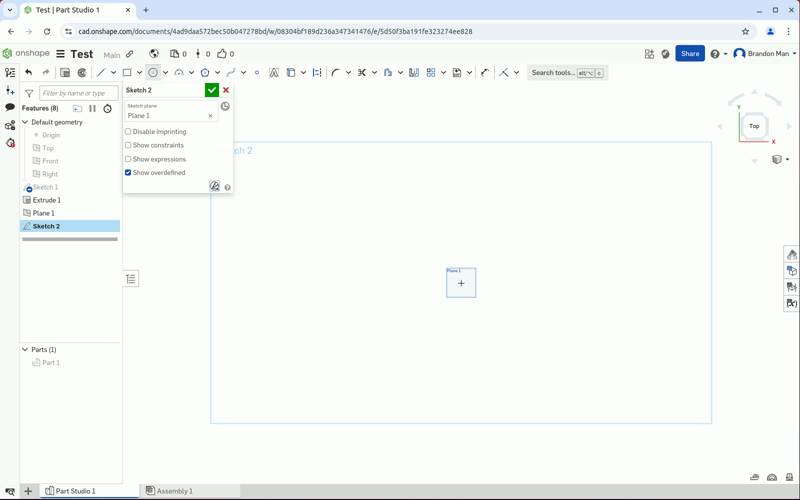
key_up(shift)
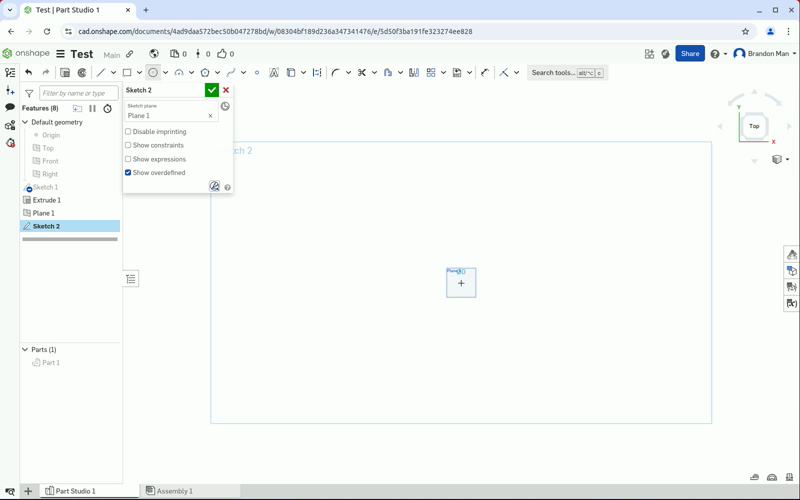
mouse_move(479, 282)
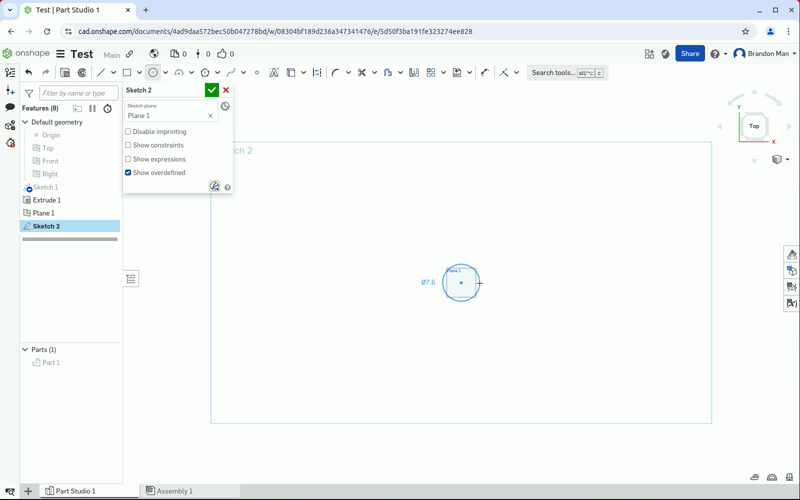
click(479, 282)
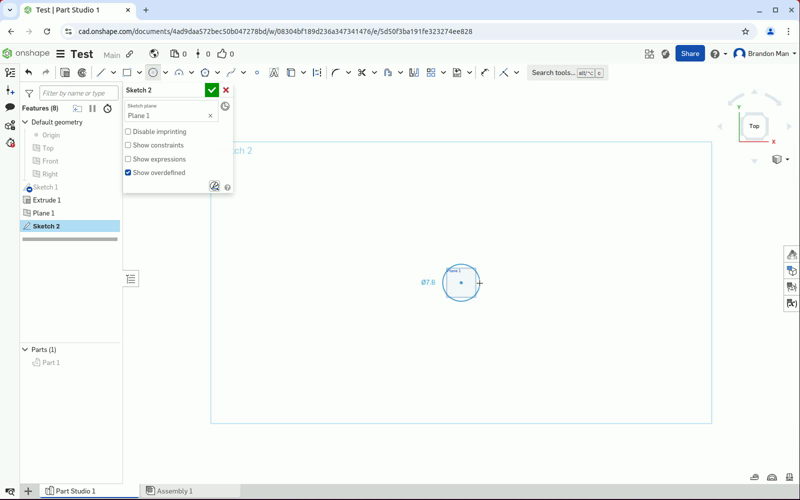
key(esc)
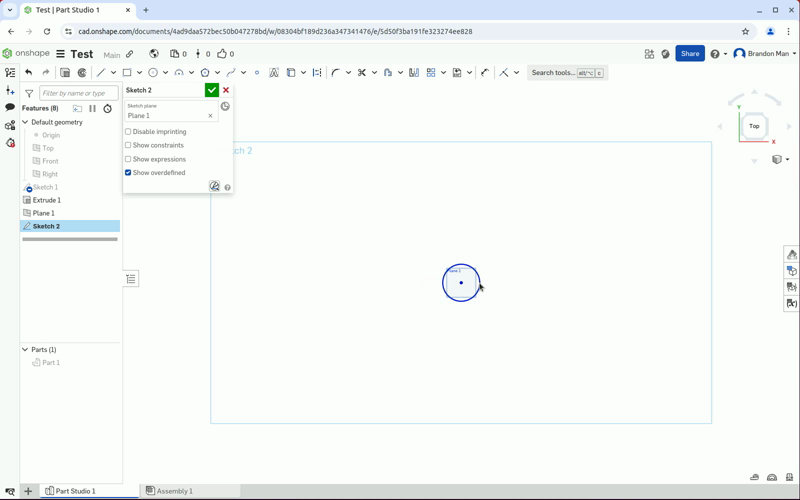
mouse_move(474, 283)
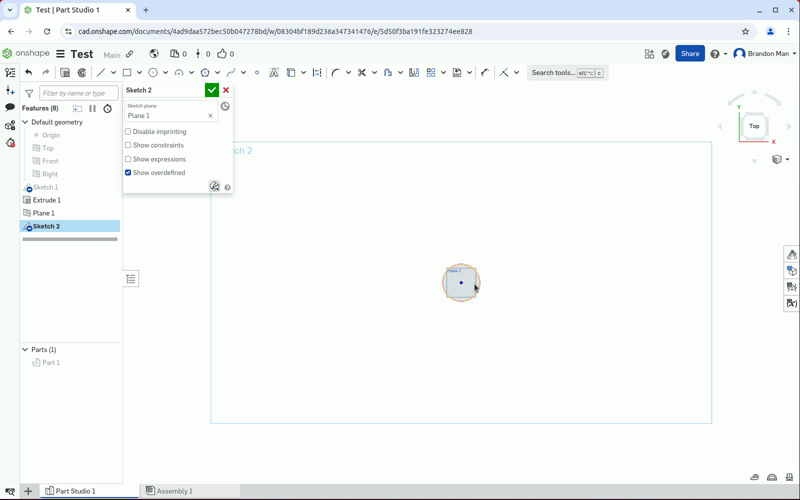
scroll(6)
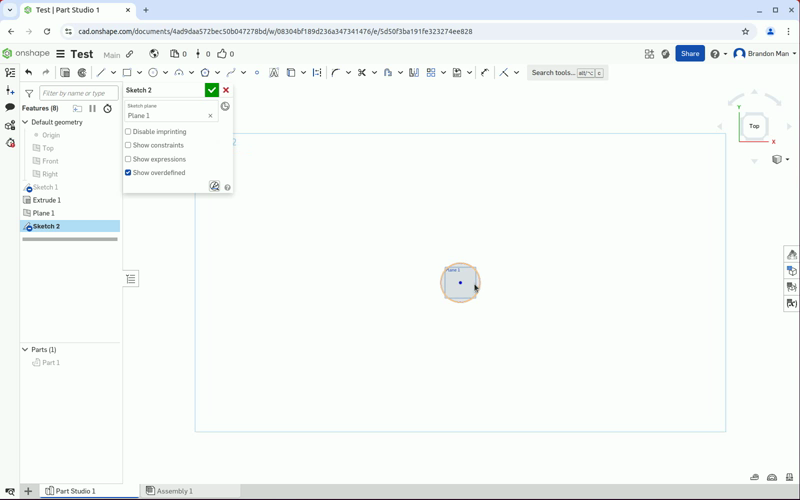
scroll(6)
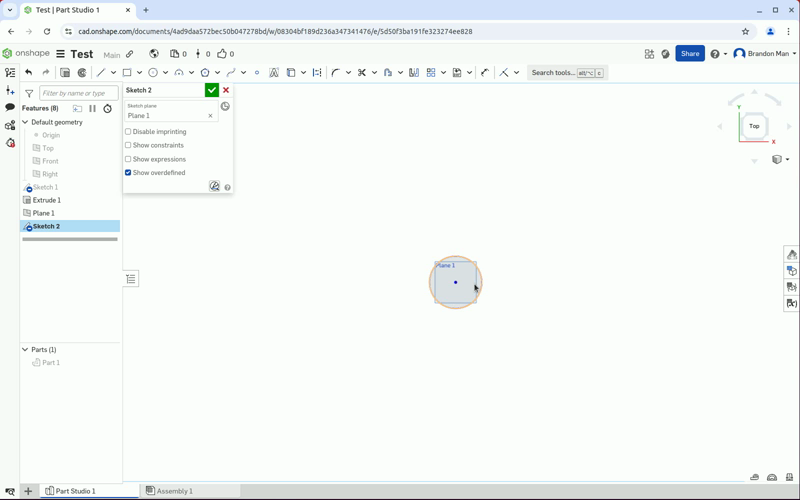
scroll(6)
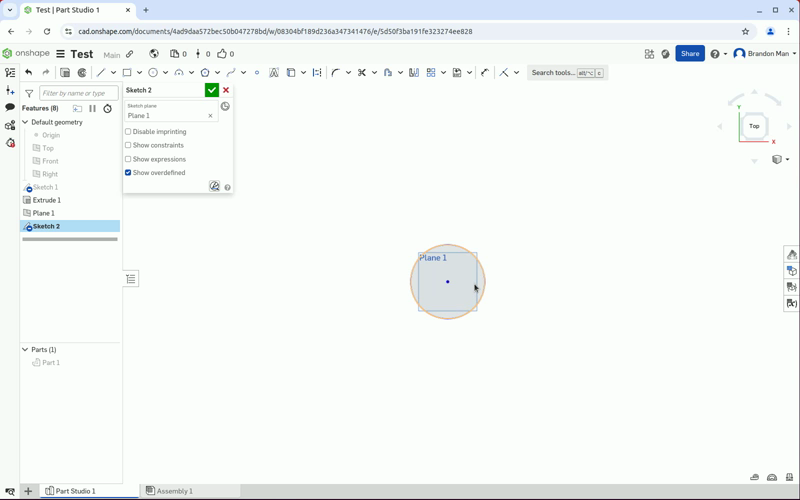
scroll(6)
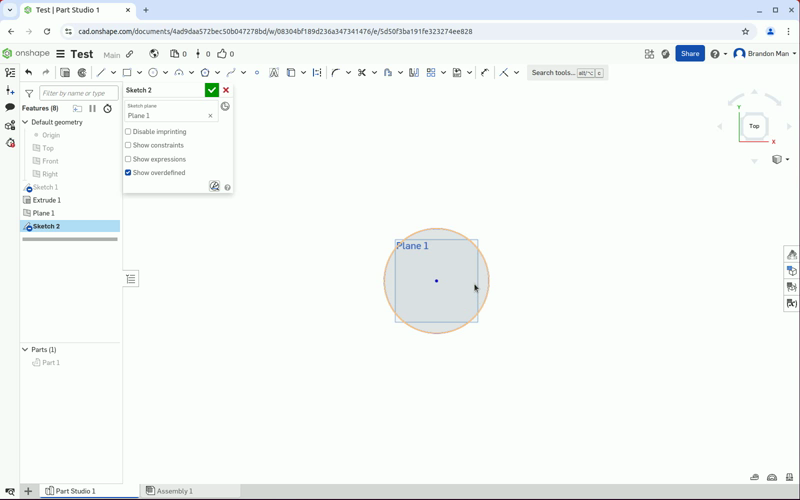
scroll(6)
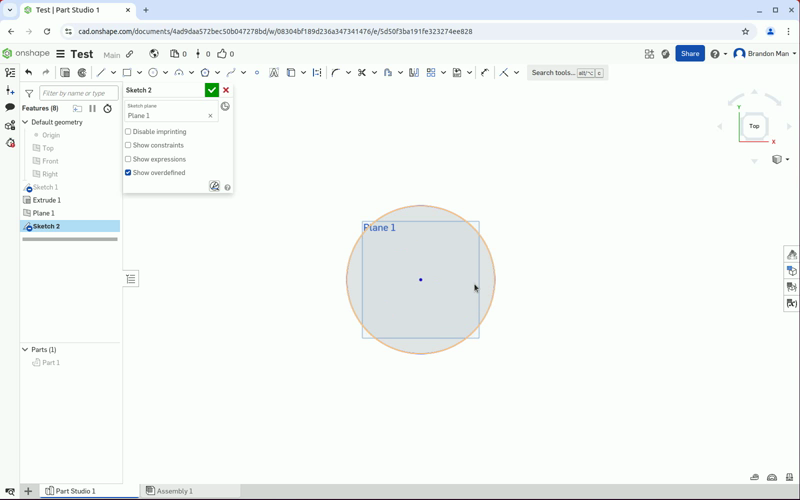
scroll(6)
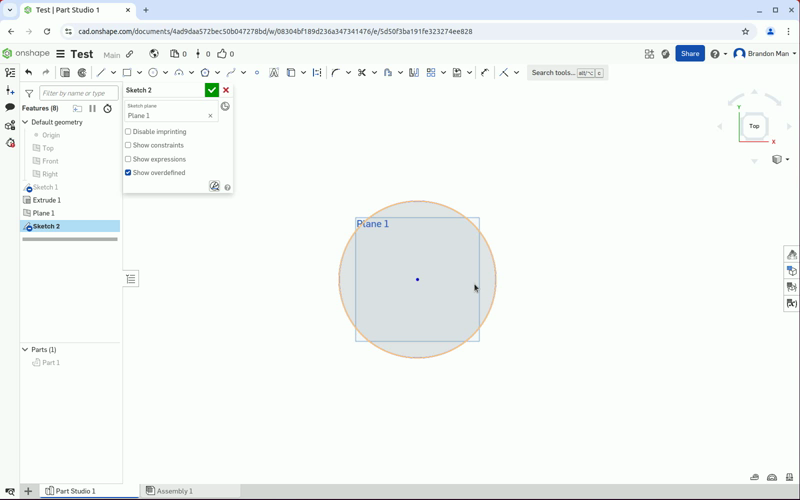
scroll(6)
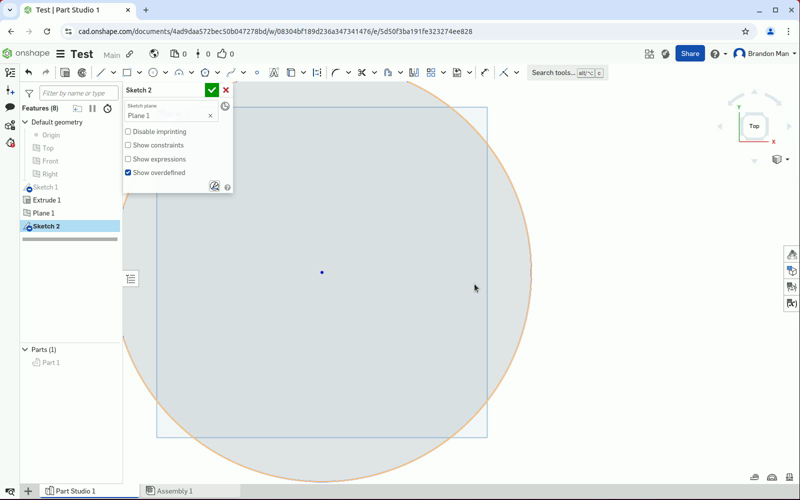
click(474, 283)
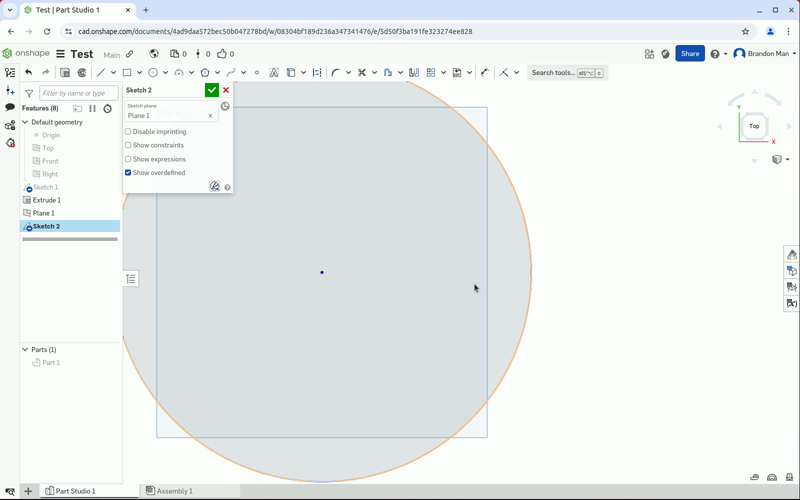
scroll(-6)
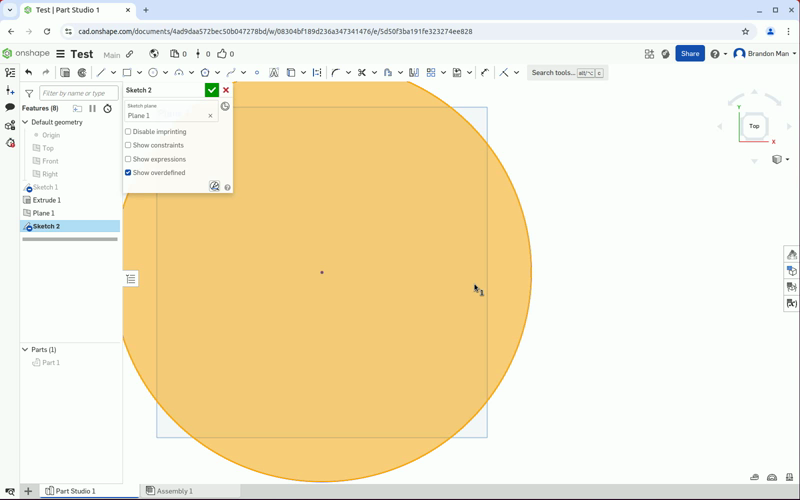
scroll(-6)
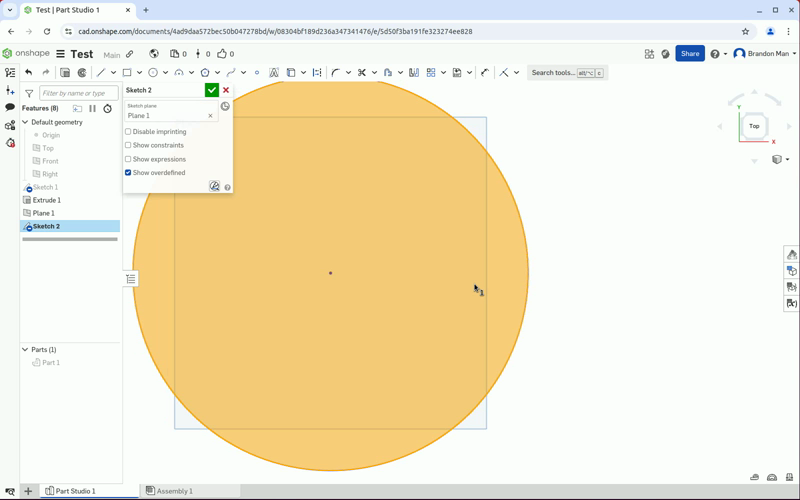
scroll(-6)
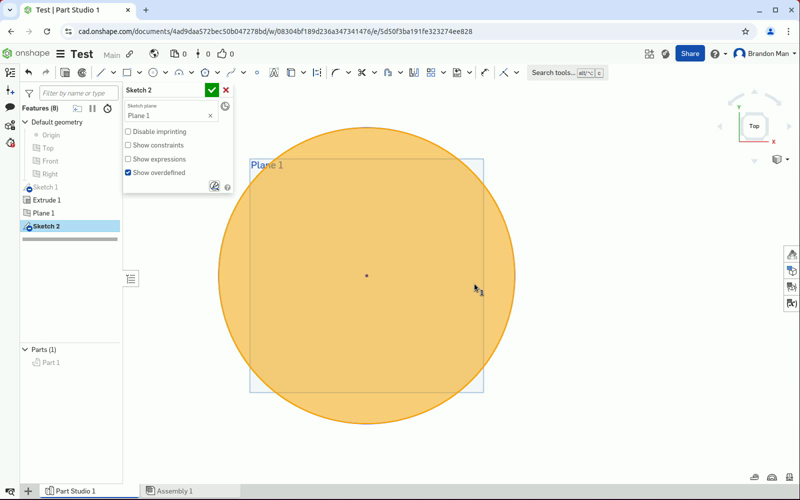
scroll(-6)
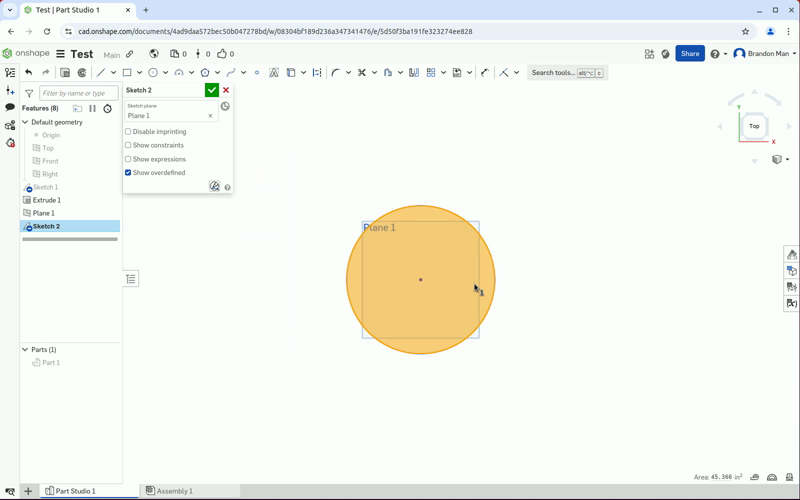
scroll(-6)
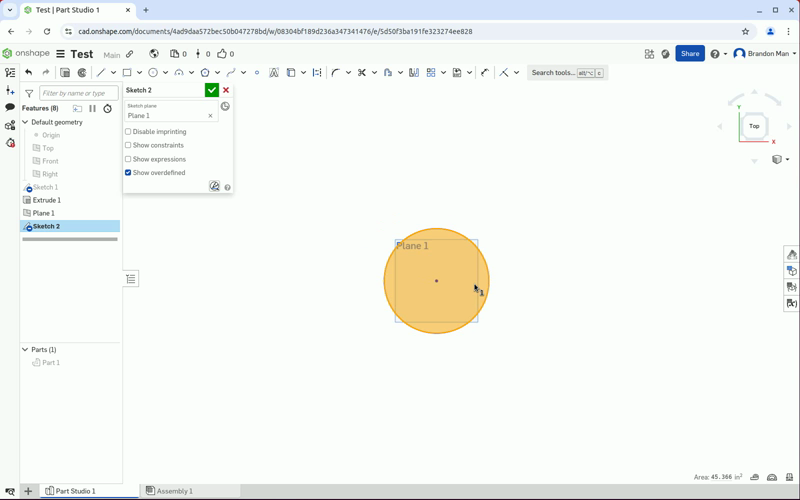
scroll(-6)
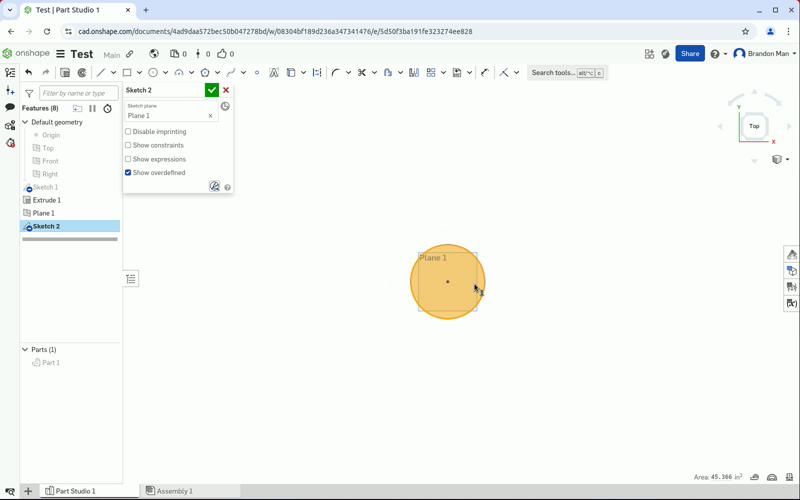
scroll(-6)
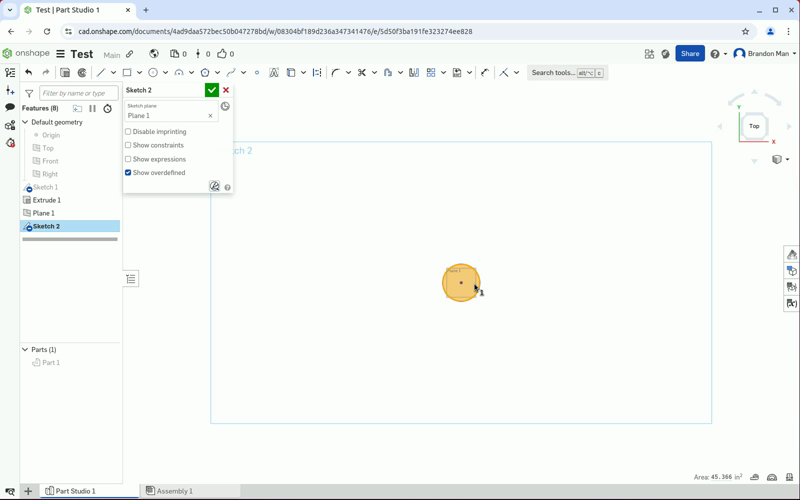
mouse_move(73, 352)
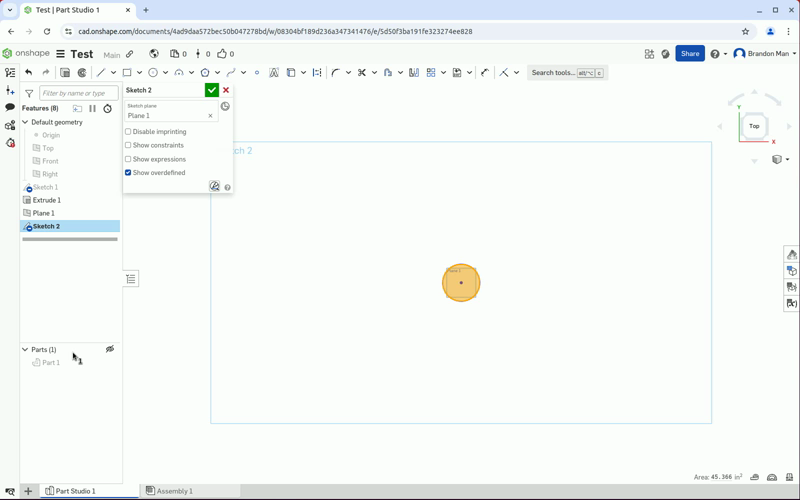
key(shift+y)
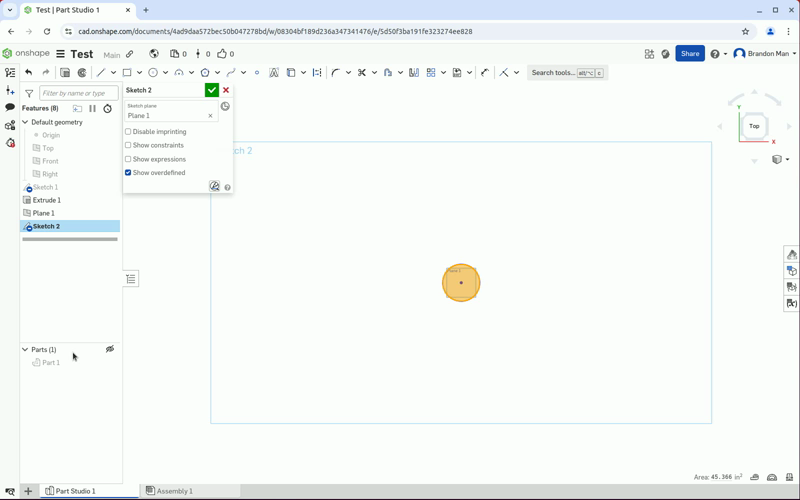
key(shift+e)
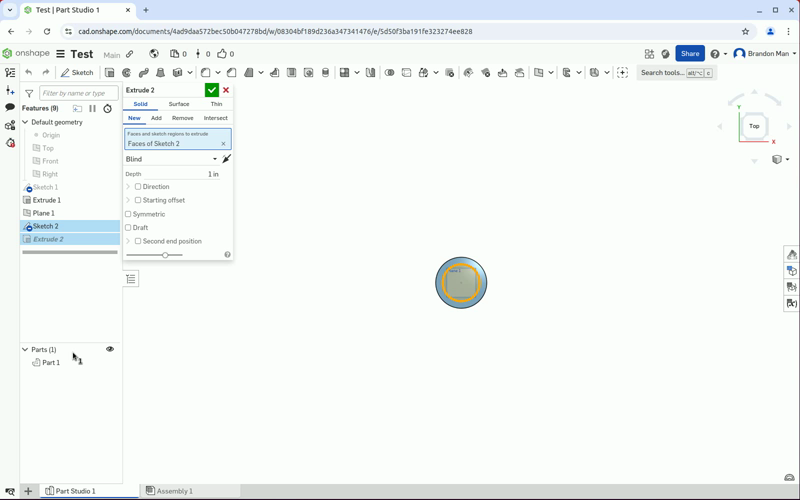
mouse_move(143, 106)
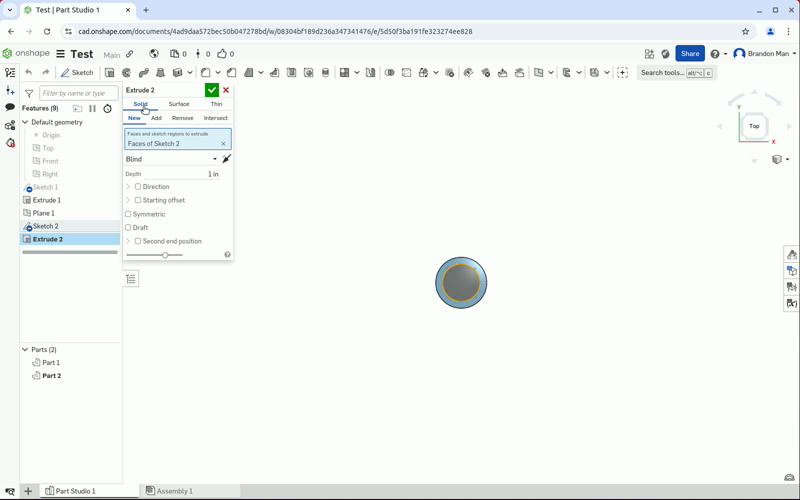
click(143, 106)
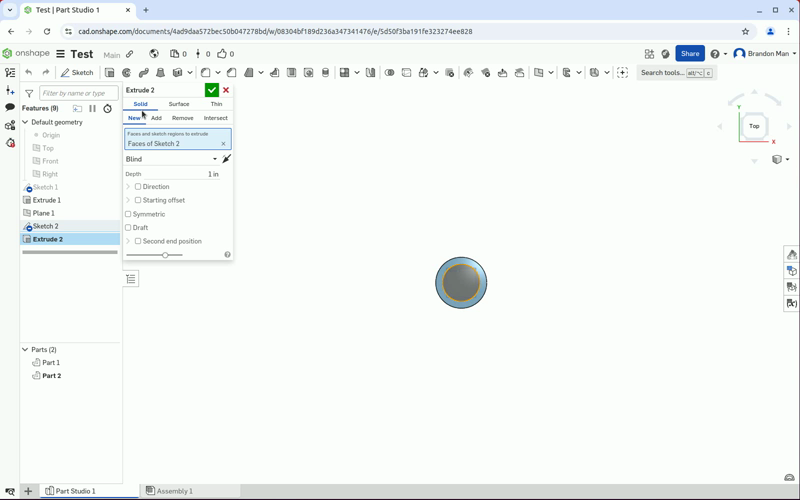
mouse_move(137, 120)
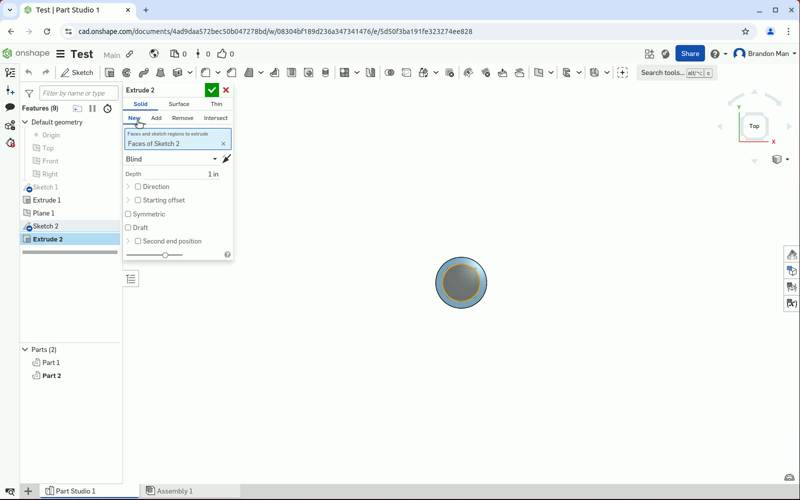
click(137, 120)
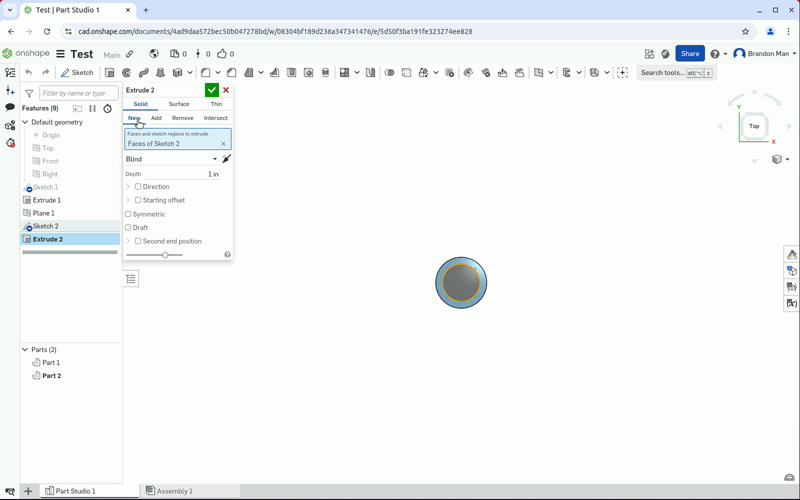
key(tab, 4)
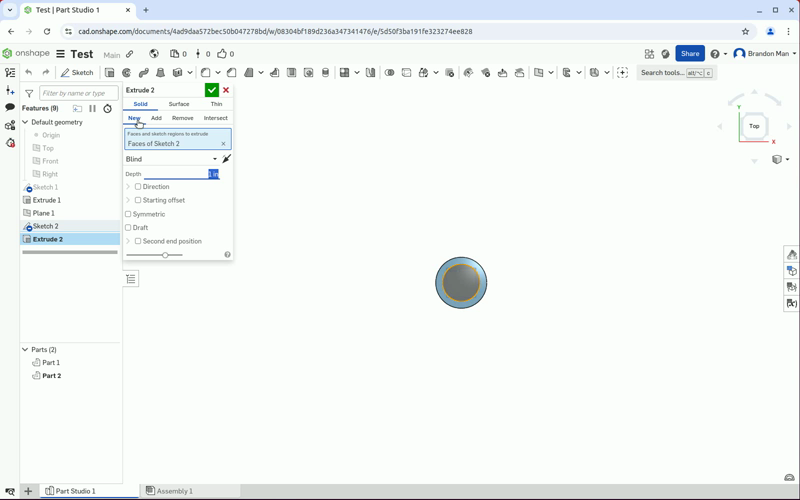
text(20.22)
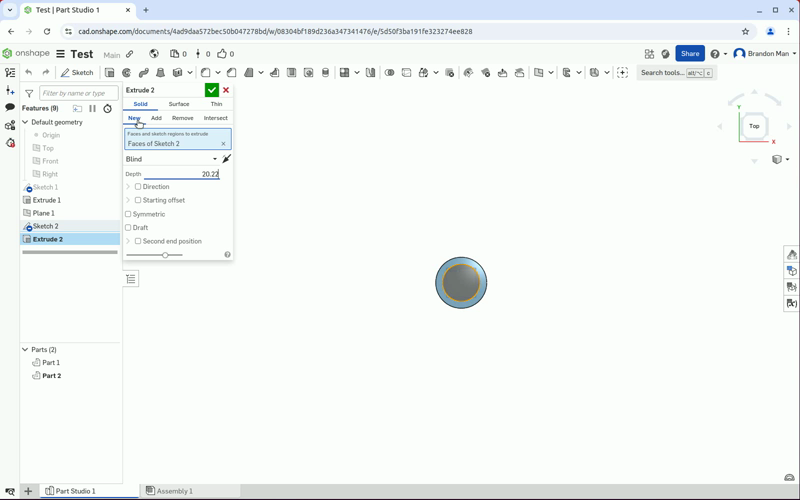
key(enter)
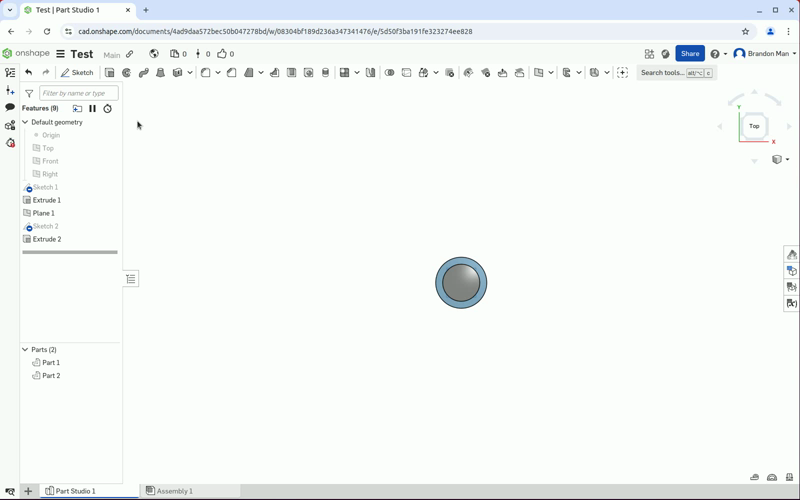
key(shift+h)
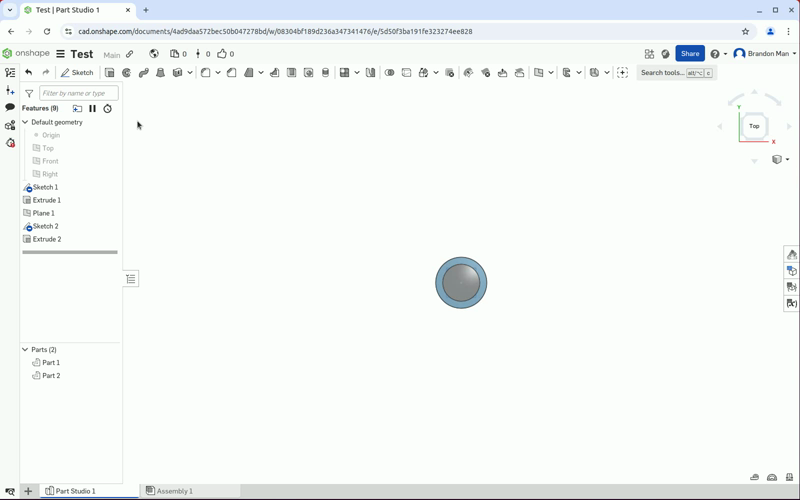
key(shift+h)
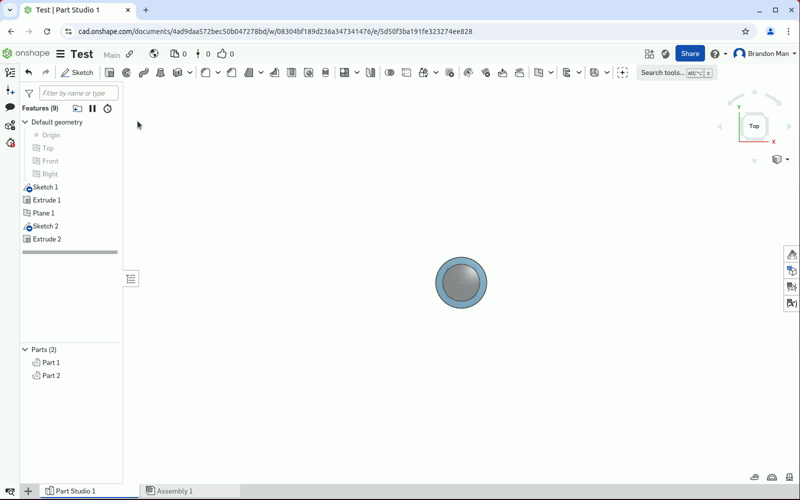
key(shift+7)
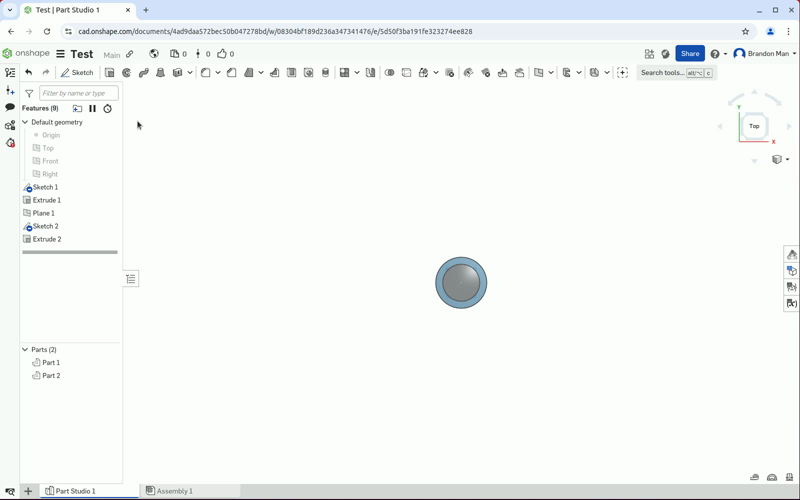
key(up, 3)
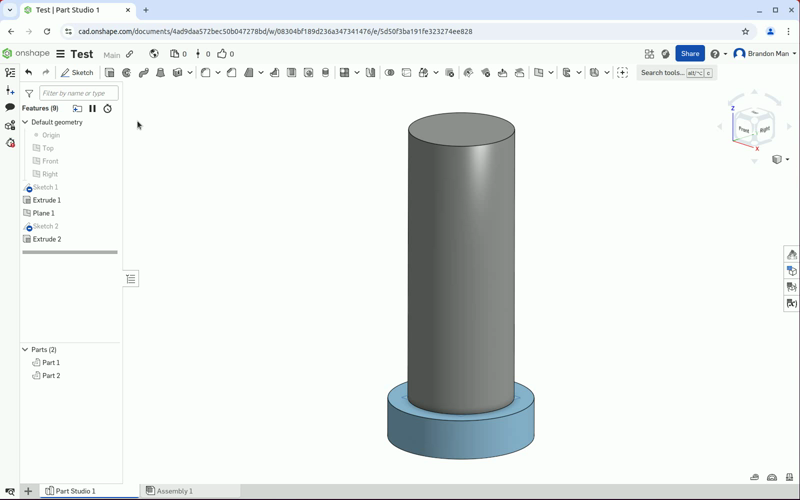
key(left, 3)
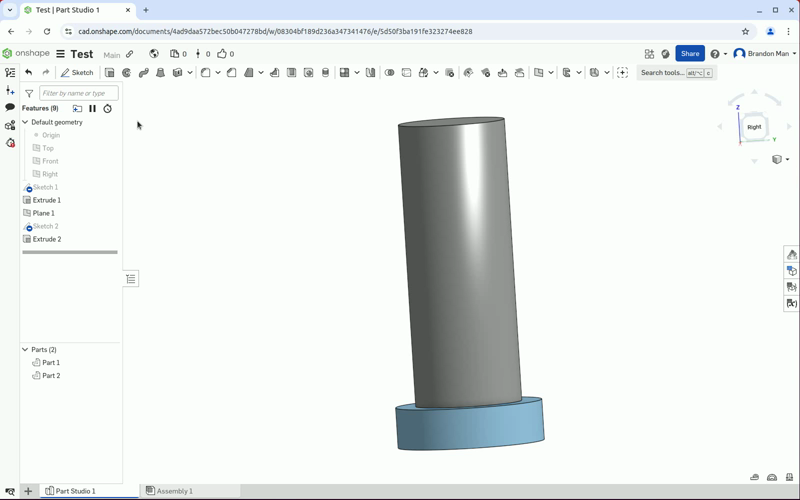
key(right, 3)
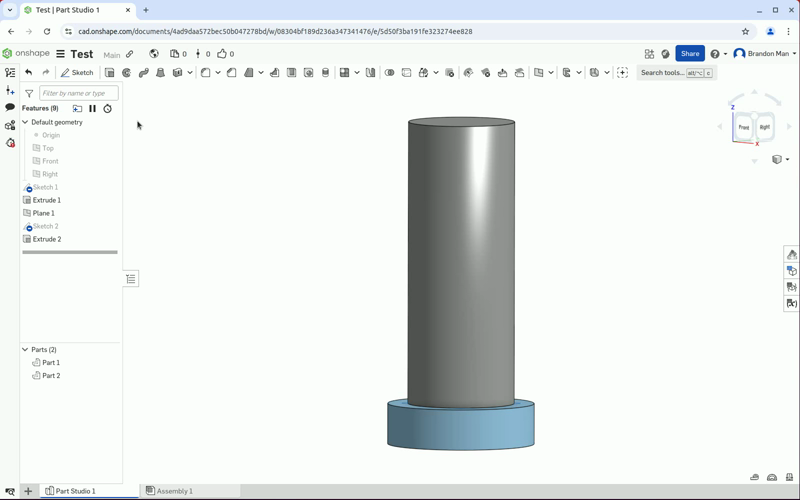
key(down, 3)
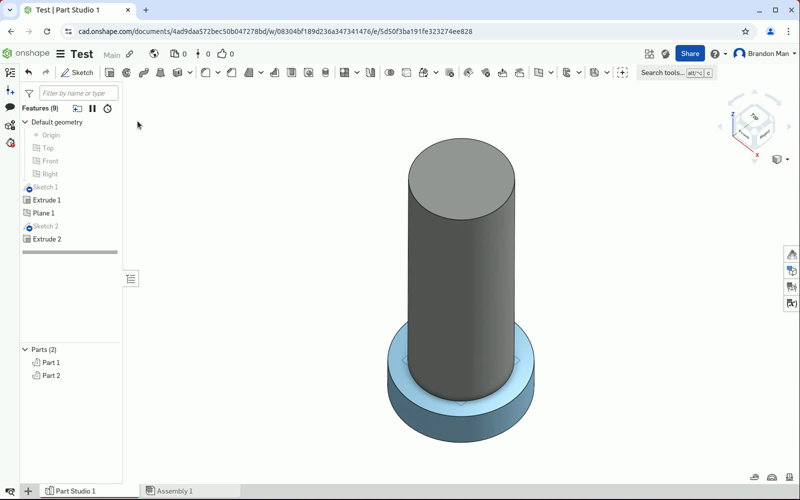
mouse_move(73, 189)
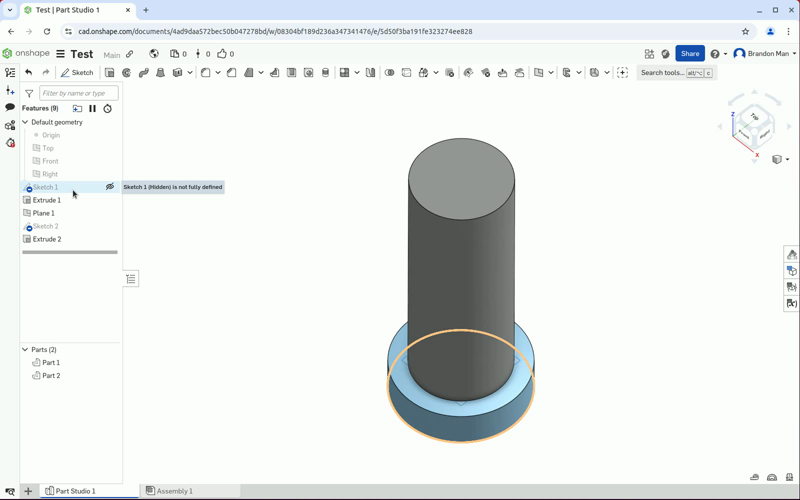
click(73, 189)